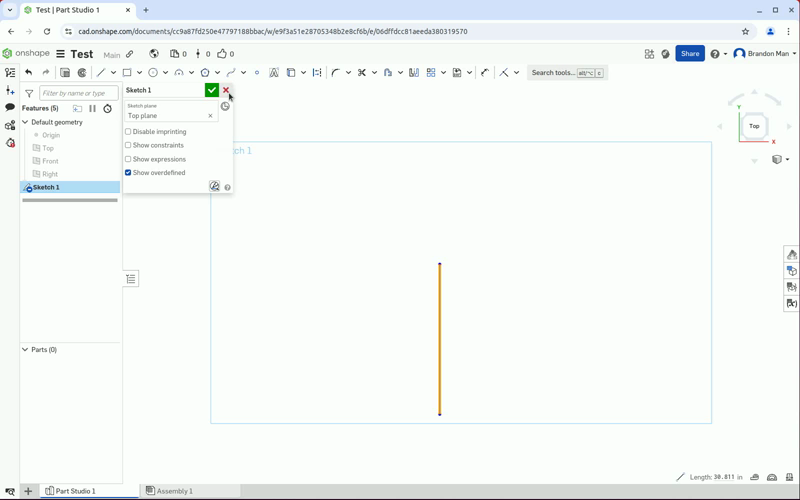
key(shift+h)
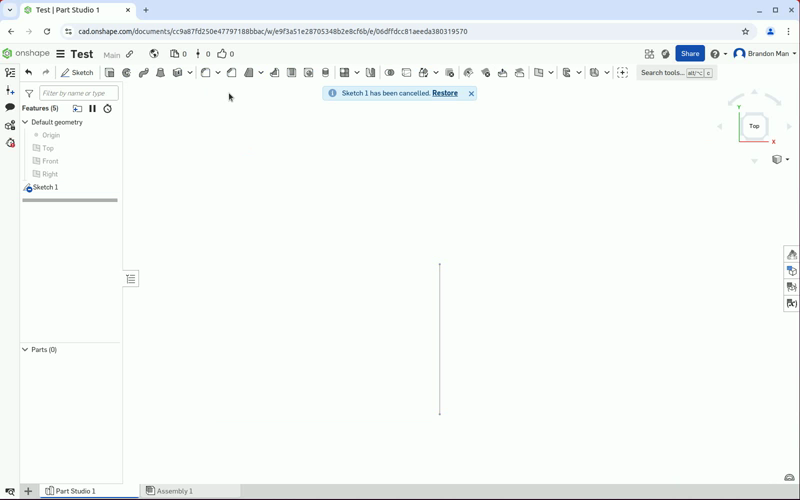
key(shift+s)
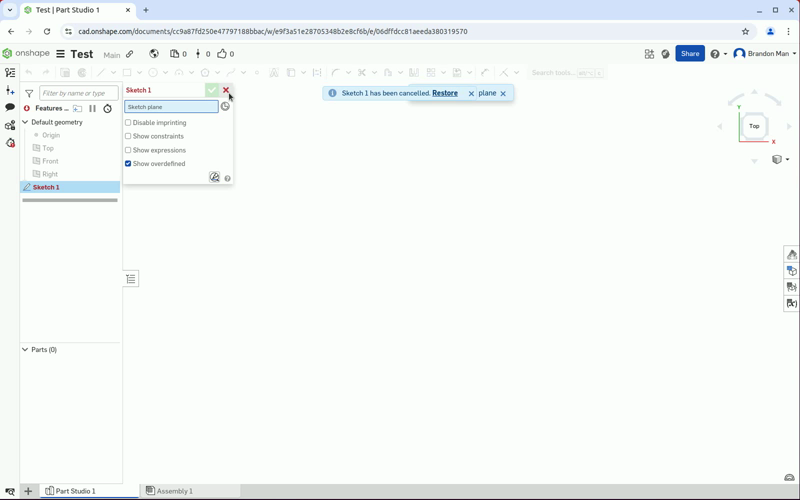
mouse_move(73, 150)
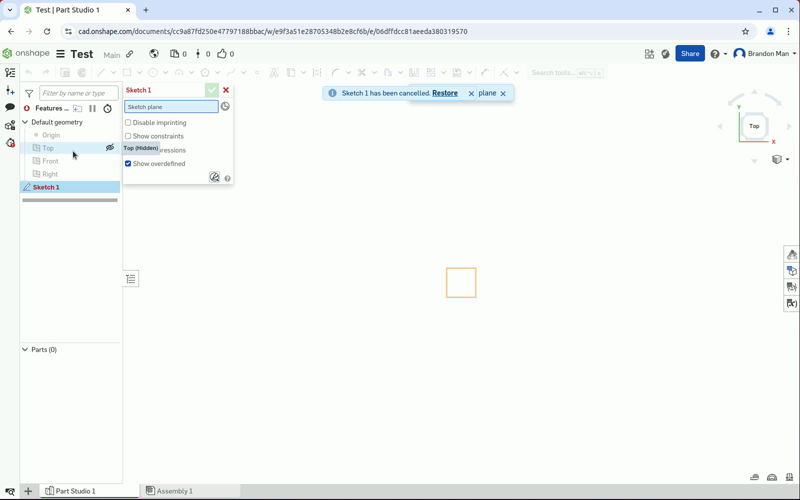
click(73, 150)
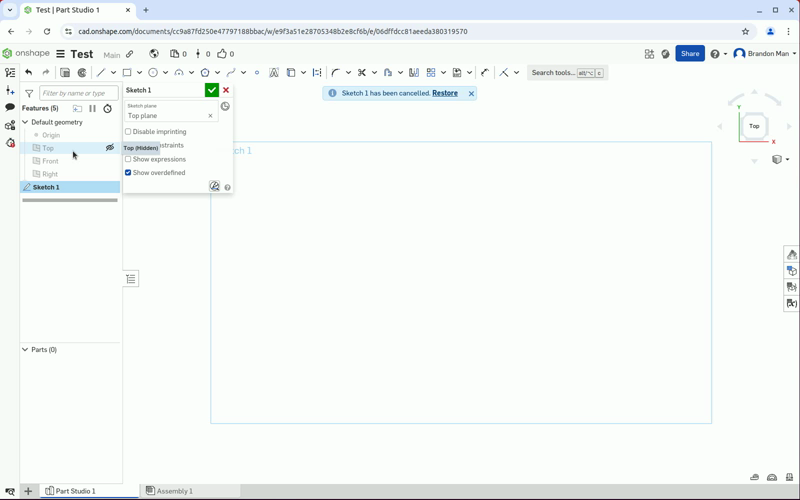
mouse_move(73, 352)
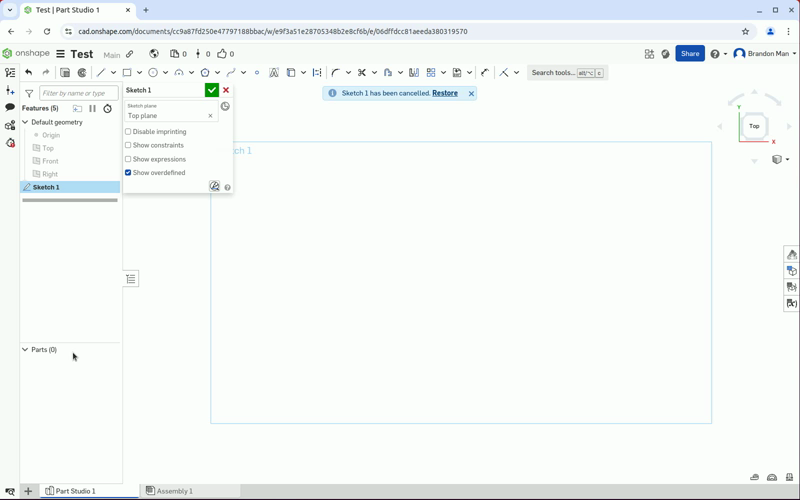
key(y)
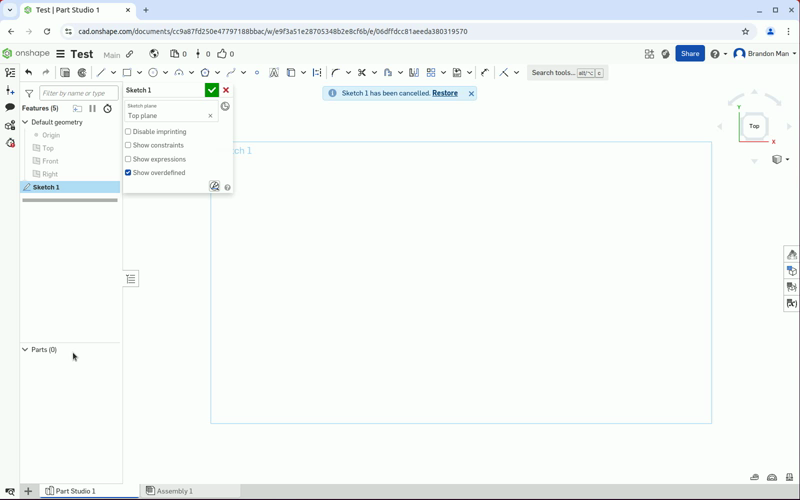
key(c)
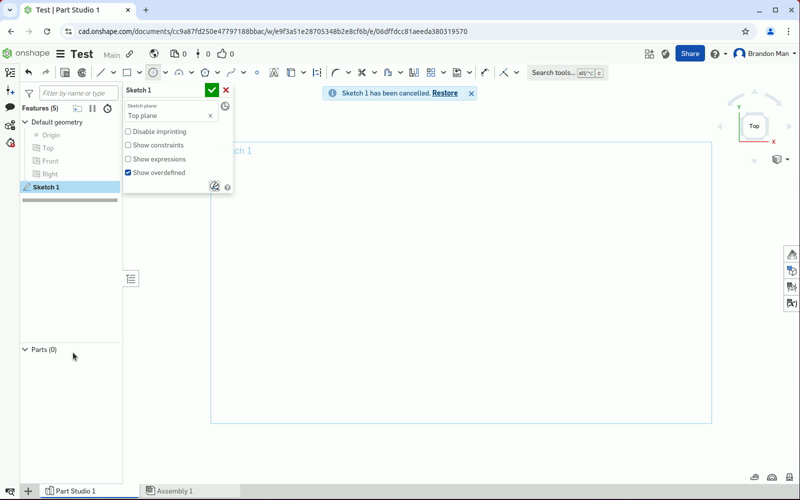
key_down(shift)
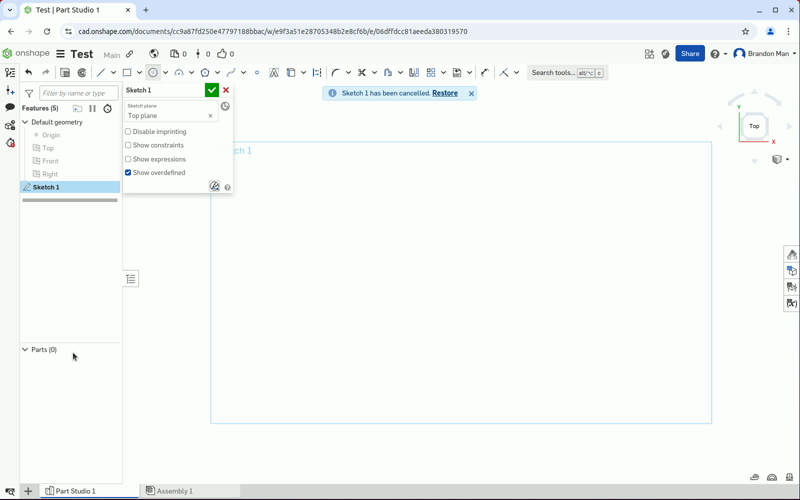
mouse_move(461, 278)
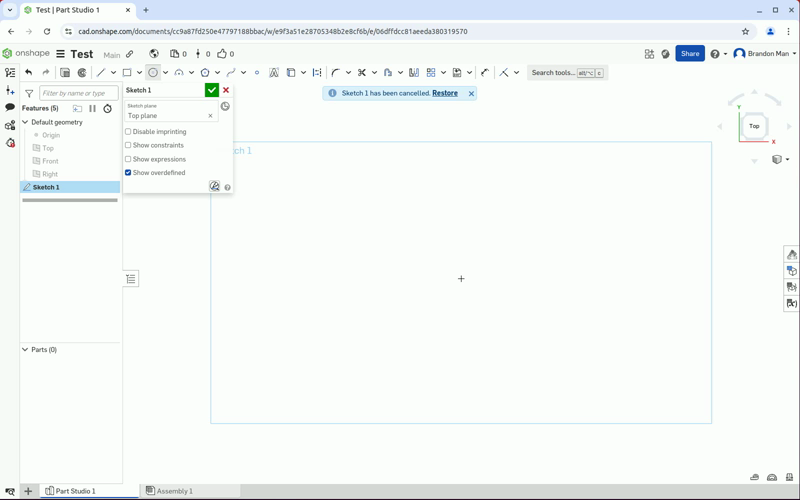
click(461, 278)
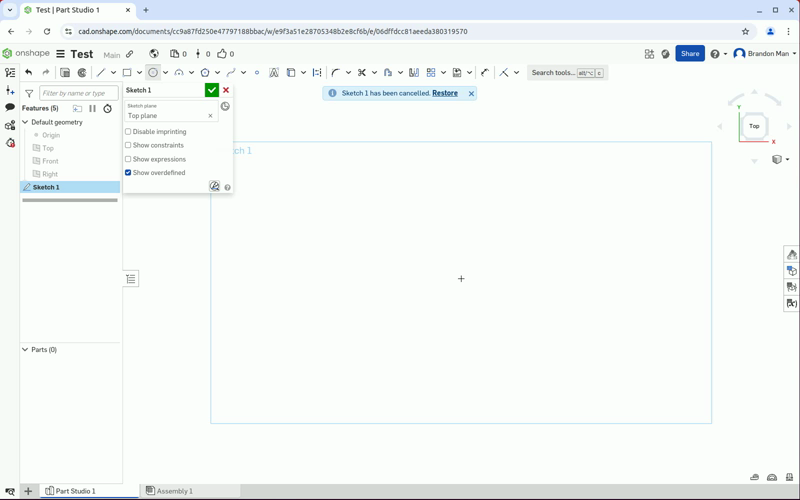
key_up(shift)
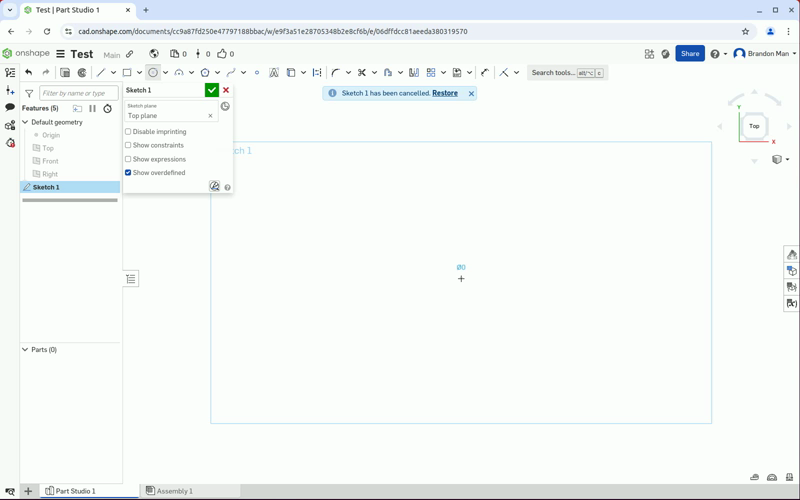
mouse_move(541, 278)
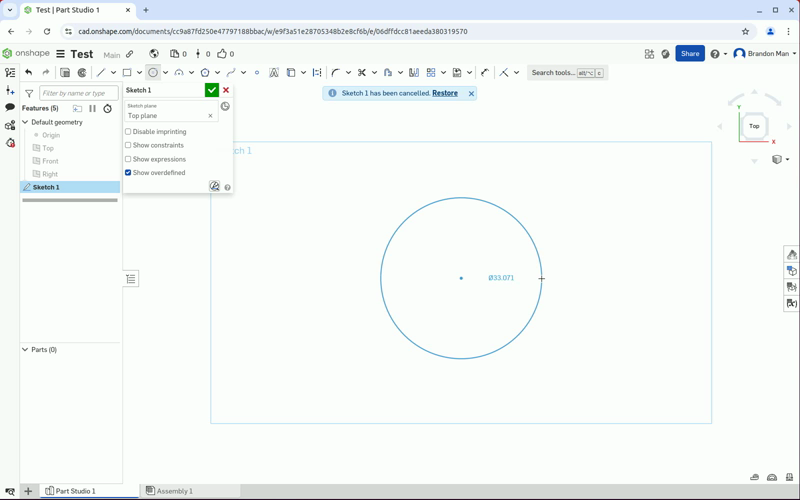
click(541, 278)
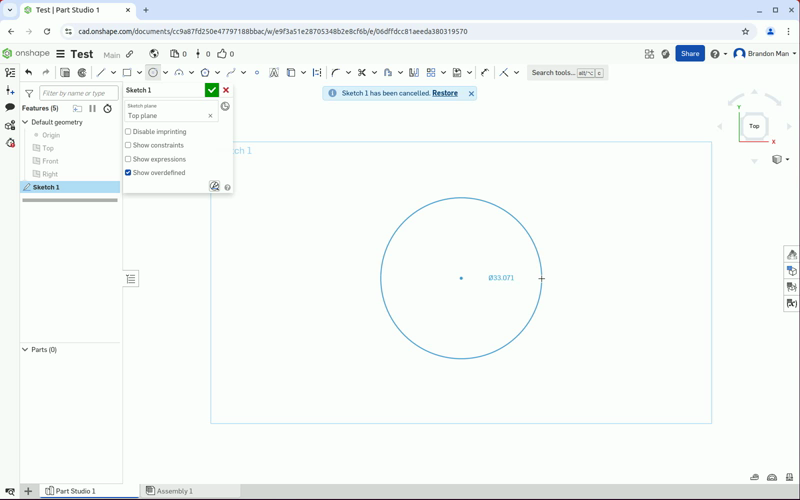
key(esc)
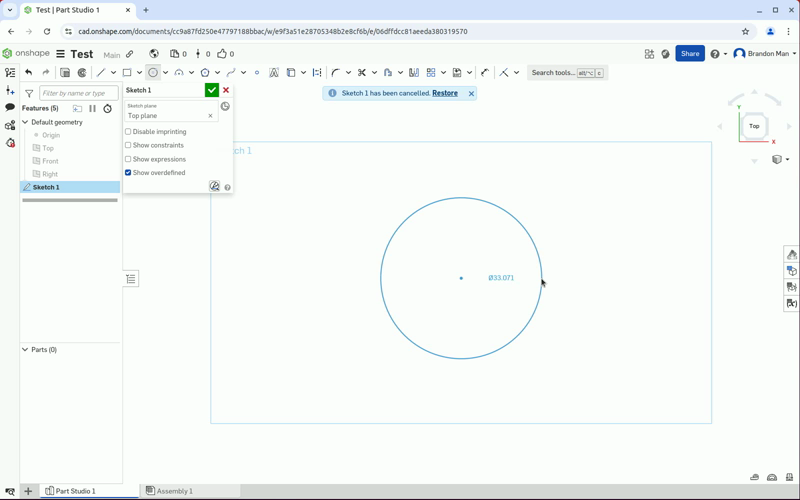
mouse_move(449, 297)
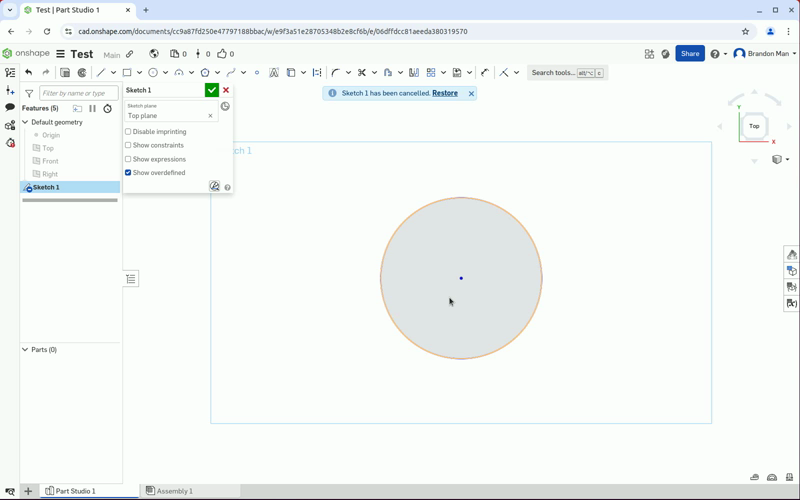
click(449, 297)
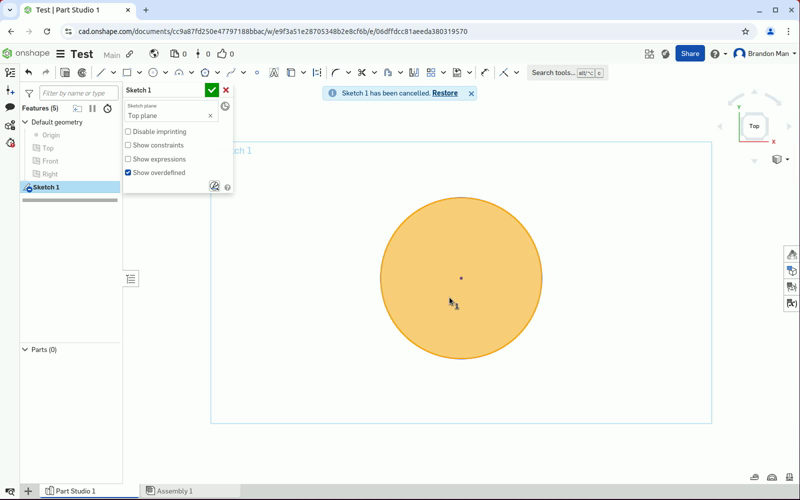
mouse_move(73, 352)
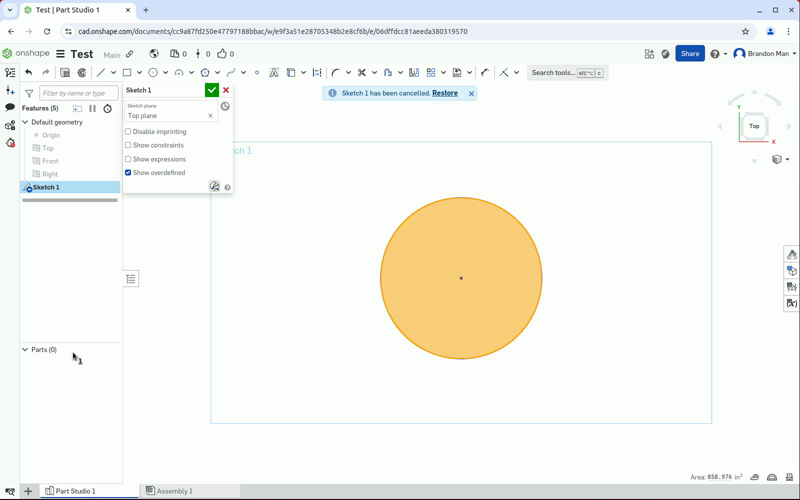
key(shift+y)
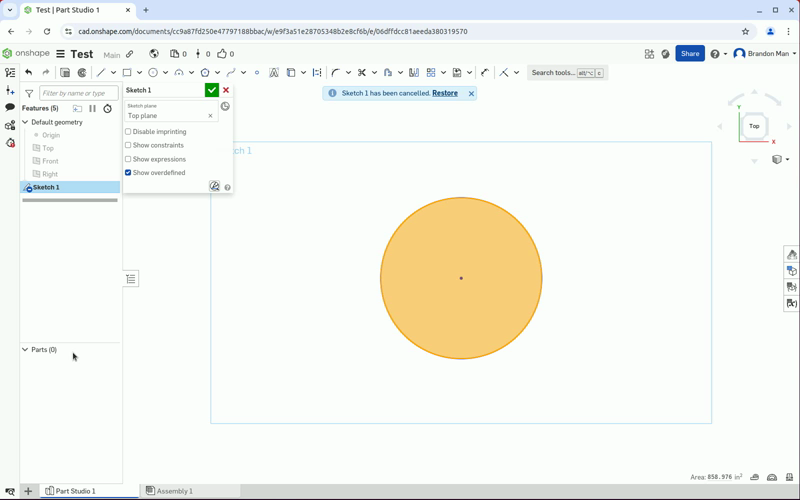
key(shift+e)
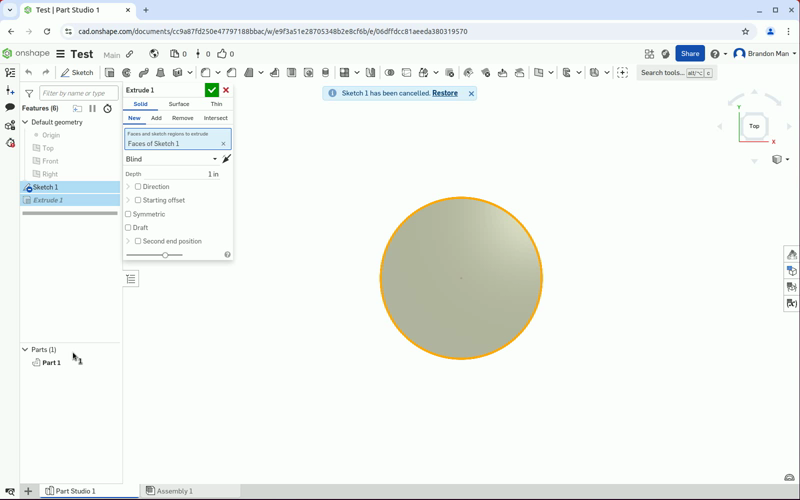
mouse_move(143, 106)
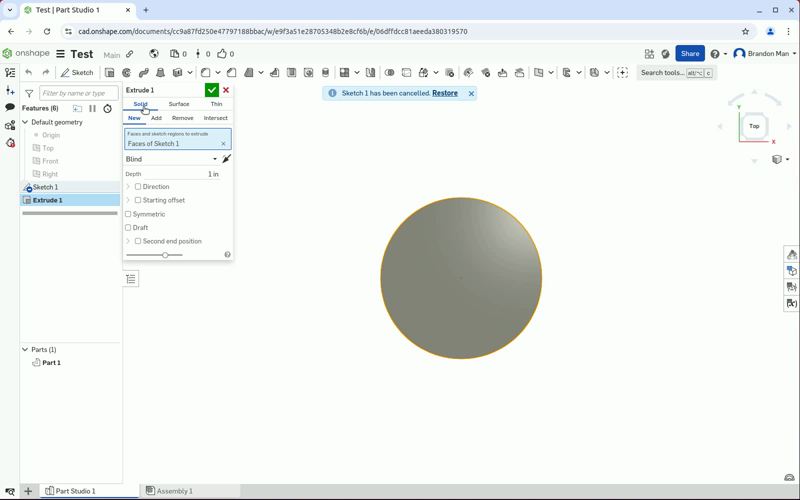
click(143, 106)
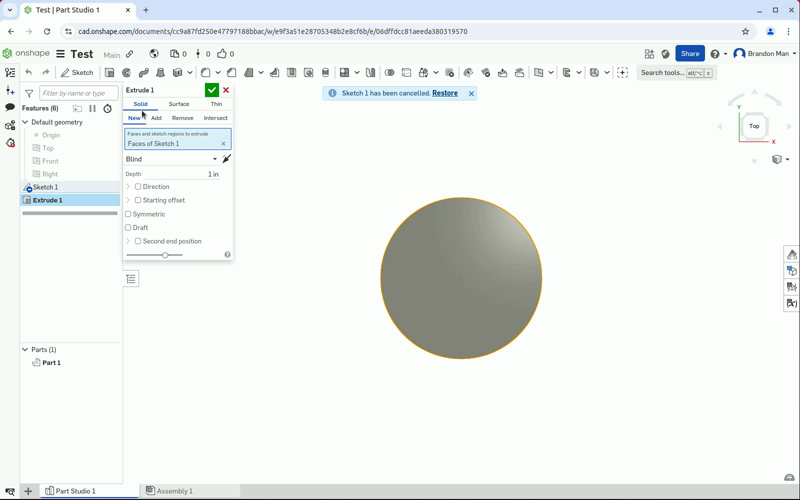
mouse_move(137, 120)
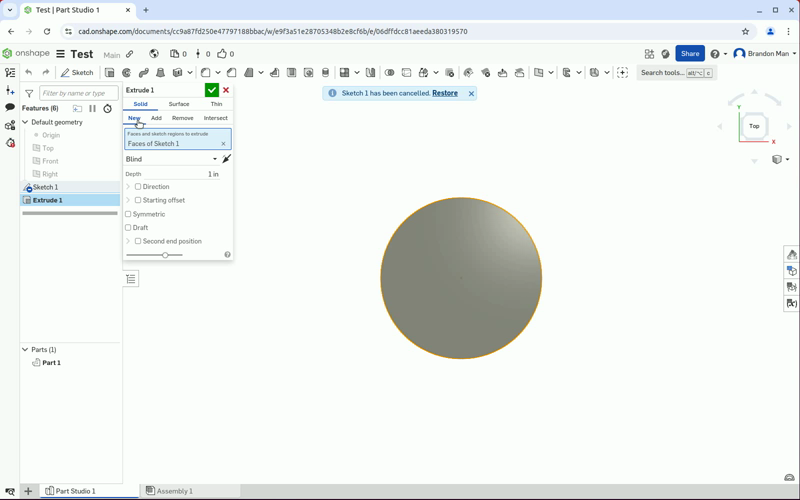
click(137, 120)
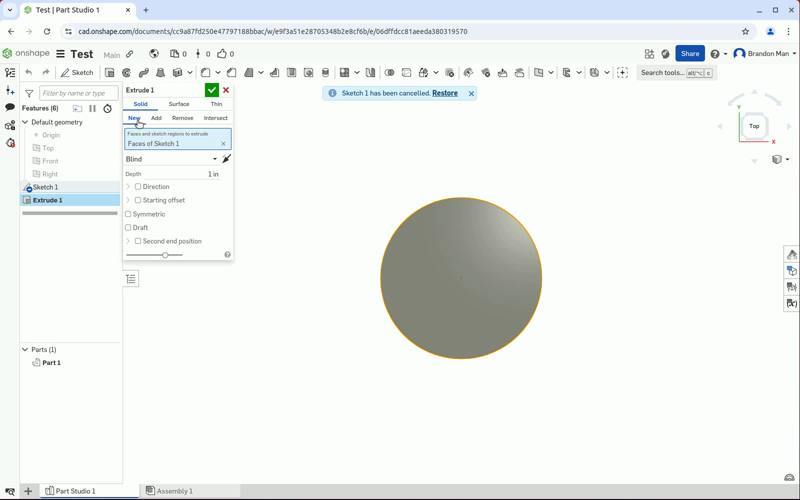
key(tab, 4)
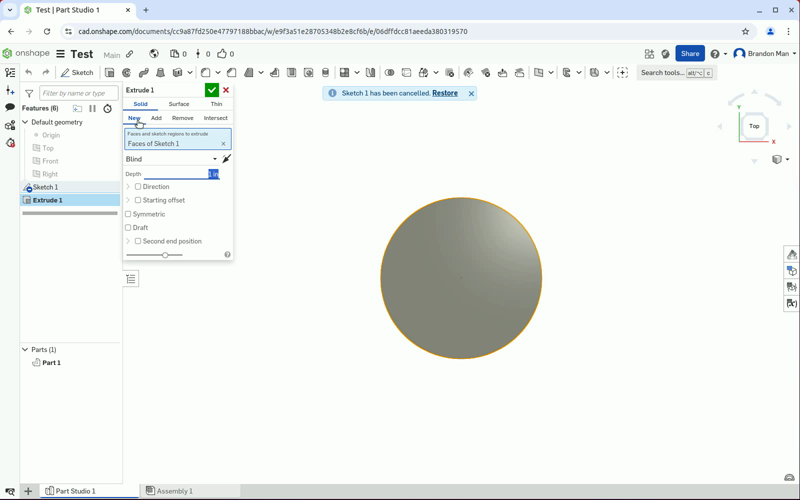
text(23.108)
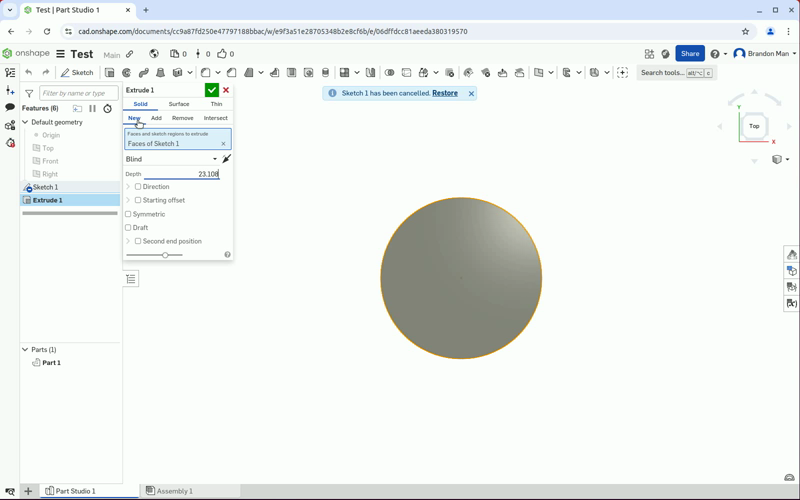
key(enter)
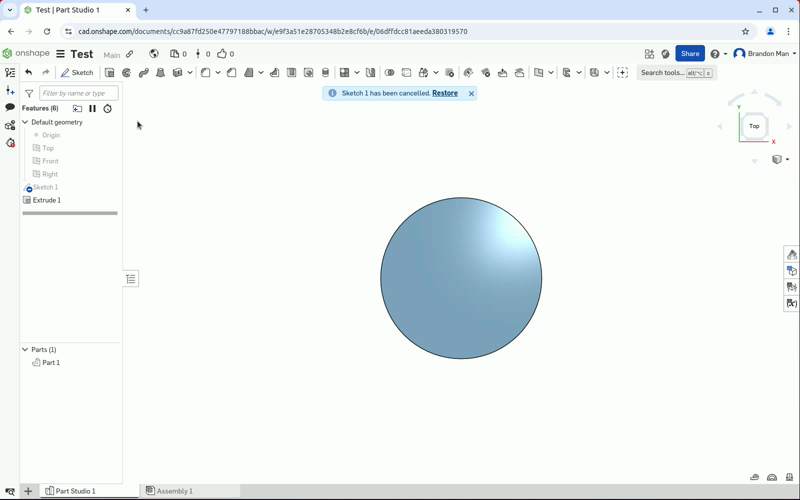
key(shift+h)
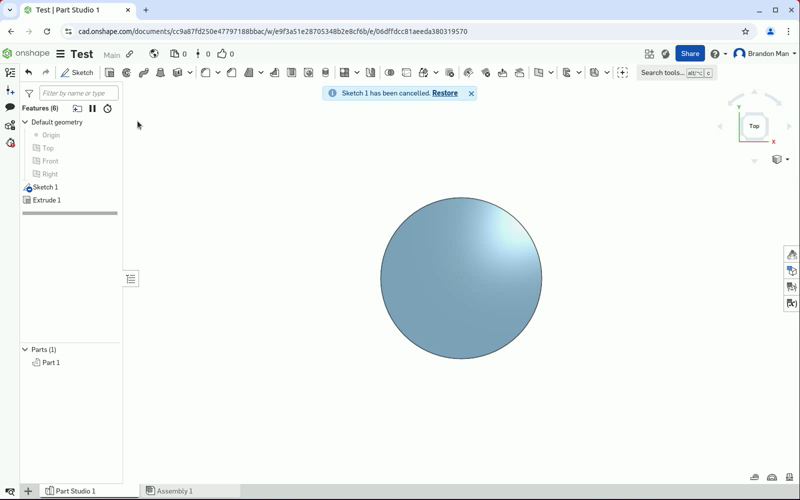
key(shift+h)
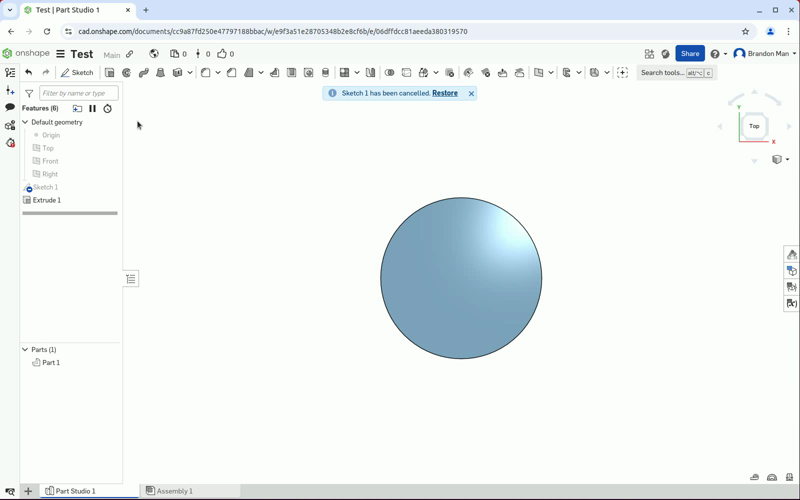
mouse_move(73, 189)
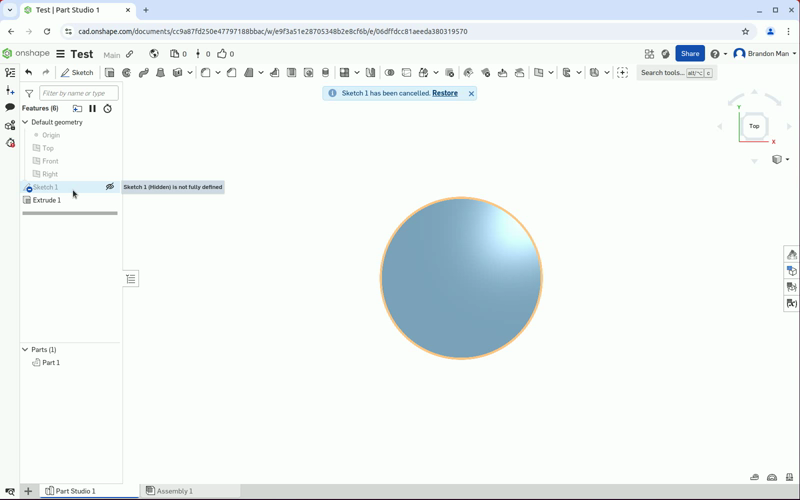
click(73, 189)
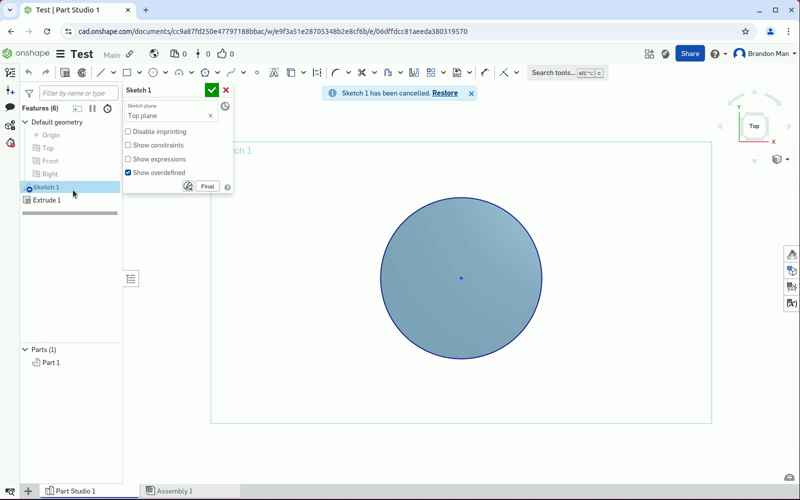
mouse_move(229, 92)
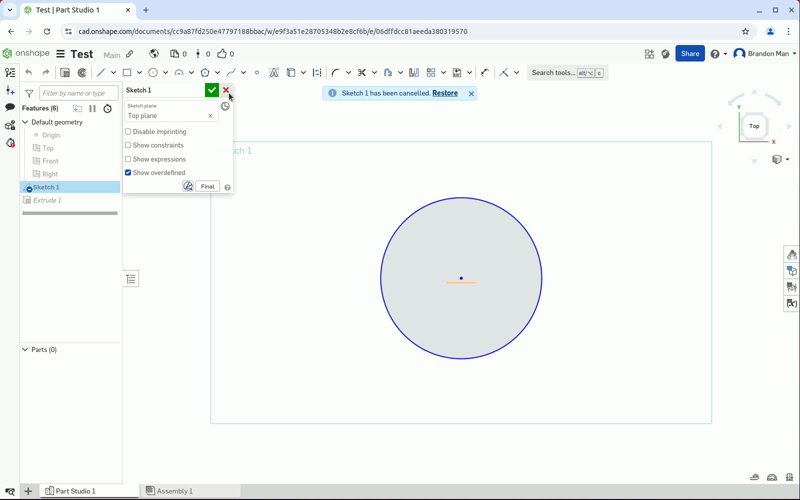
click(229, 92)
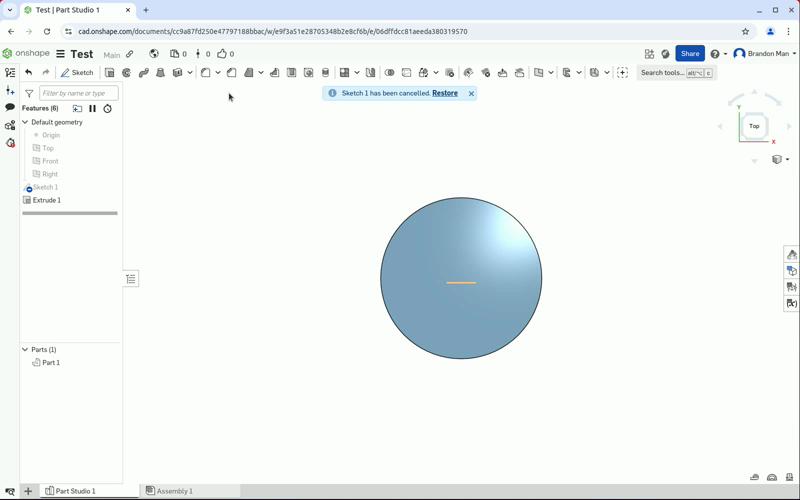
mouse_move(541, 75)
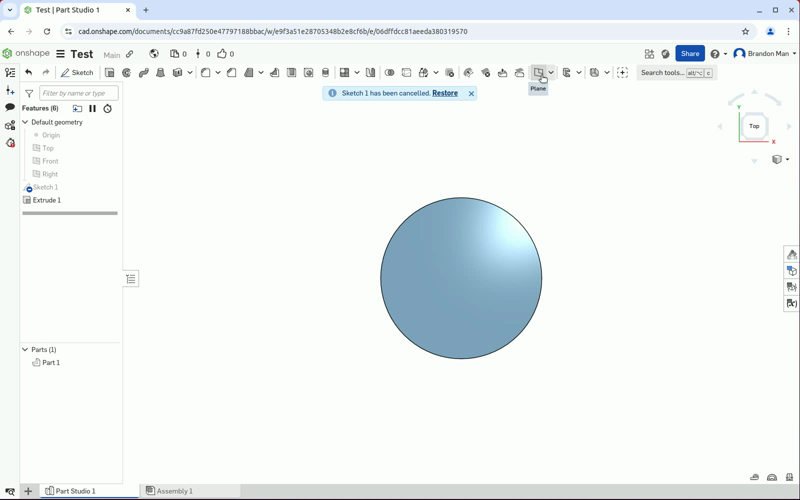
click(541, 75)
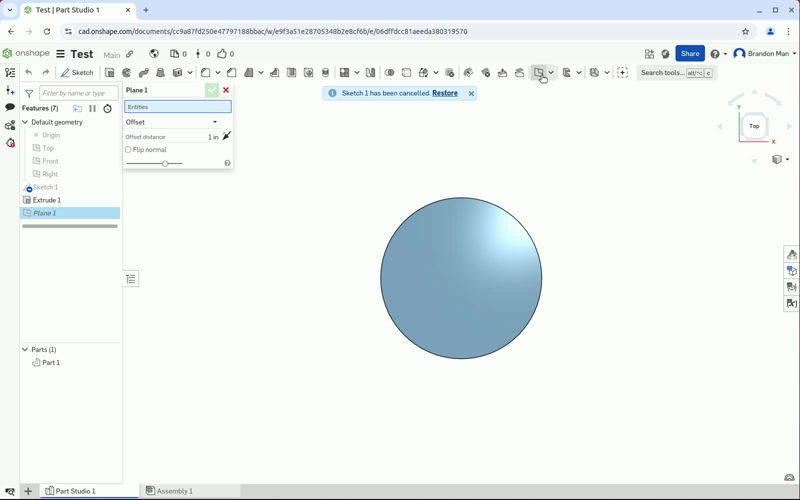
mouse_move(73, 150)
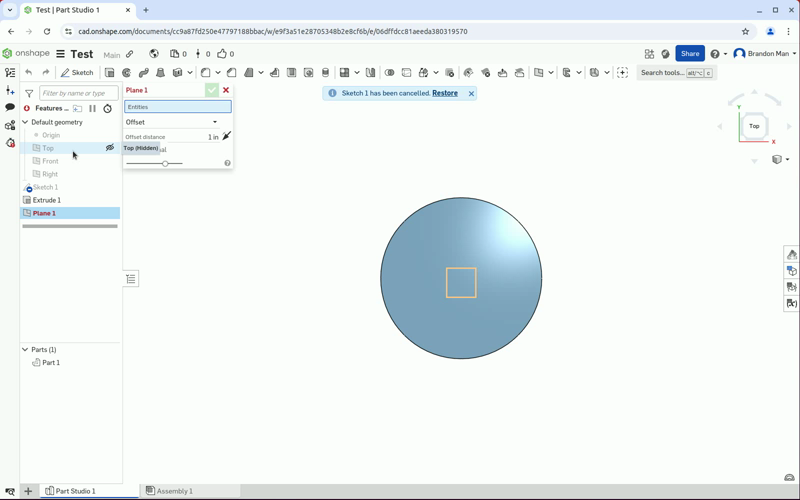
click(73, 150)
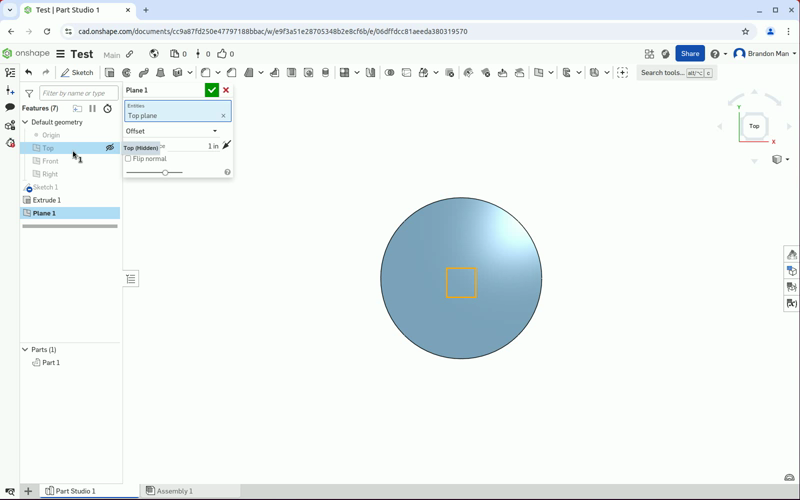
key(tab, 2)
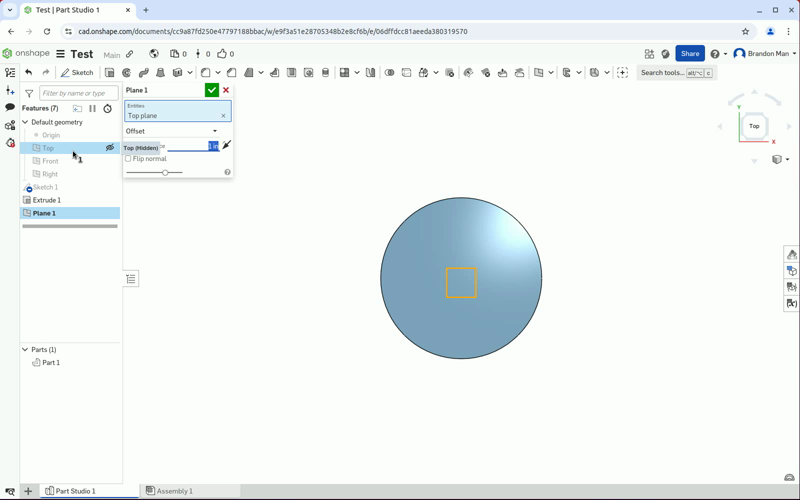
text(23.108)
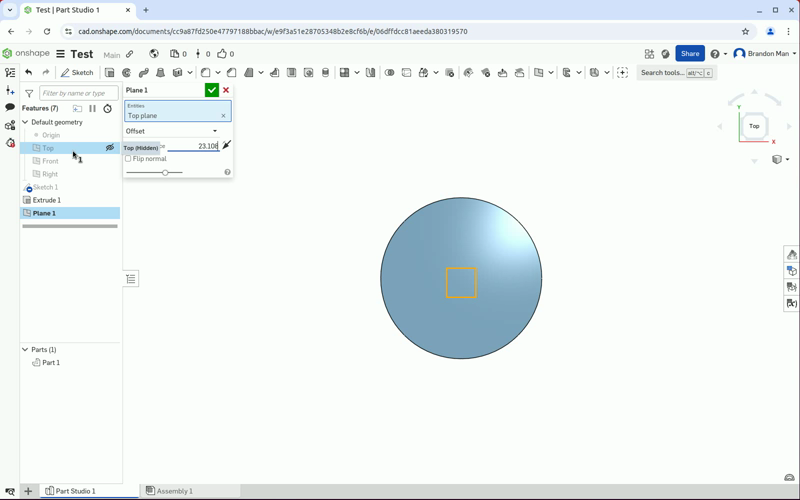
key(enter, 2)
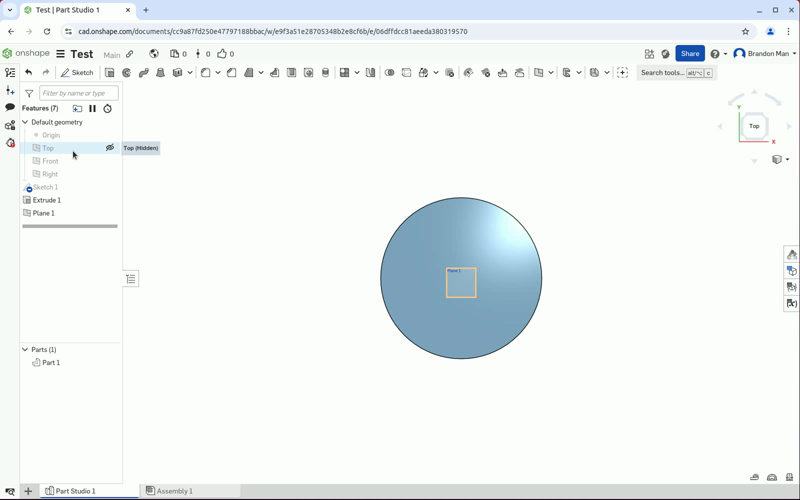
key(shift+s)
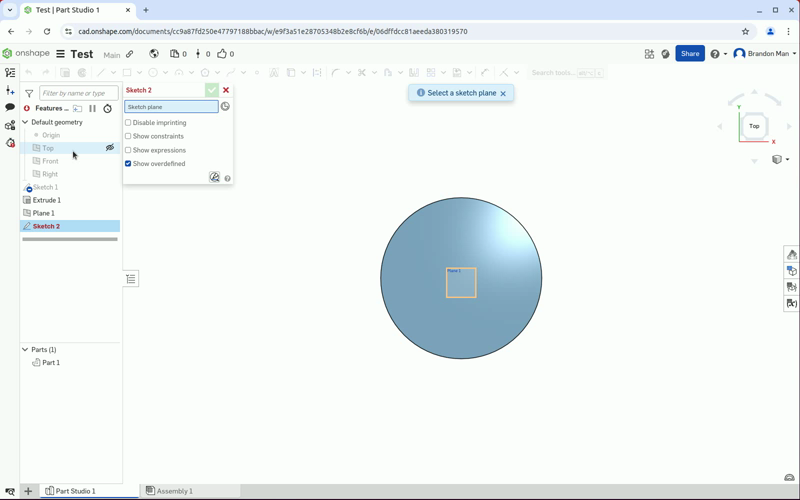
mouse_move(73, 215)
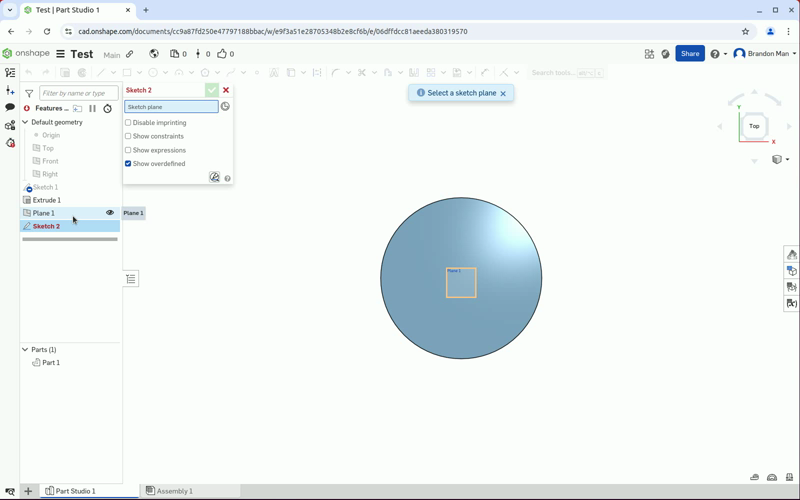
click(73, 215)
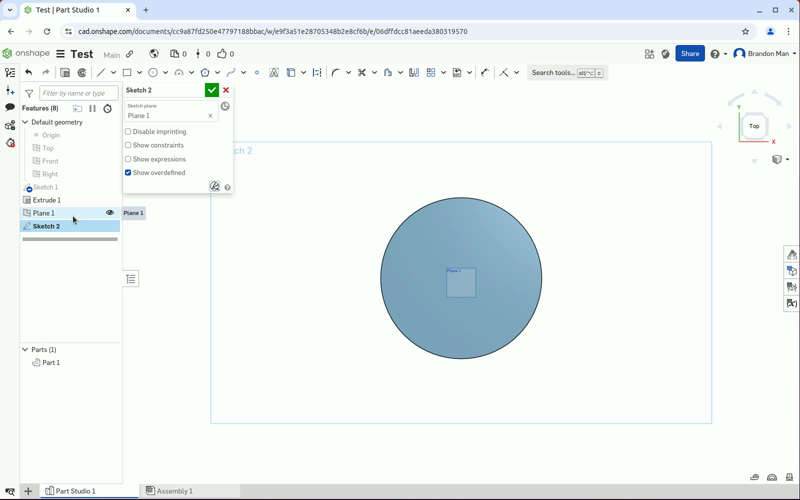
mouse_move(73, 352)
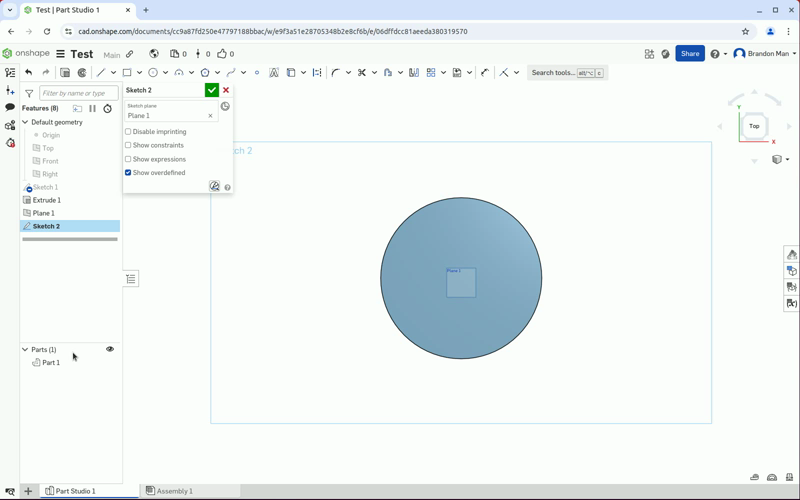
key(y)
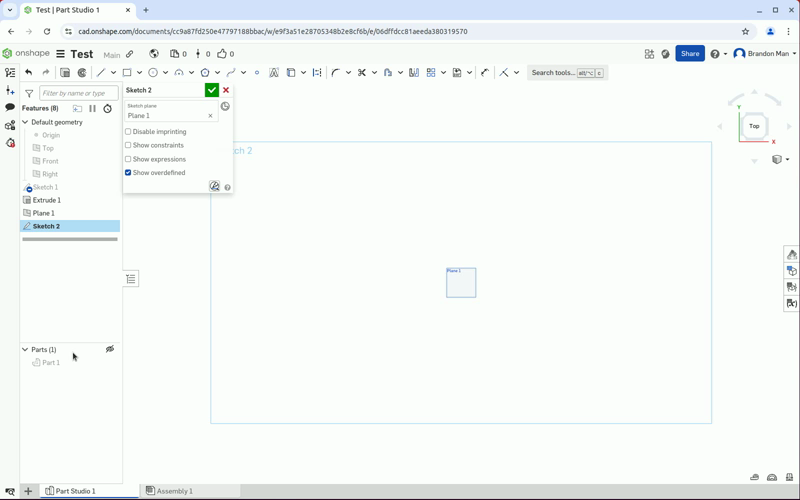
key(c)
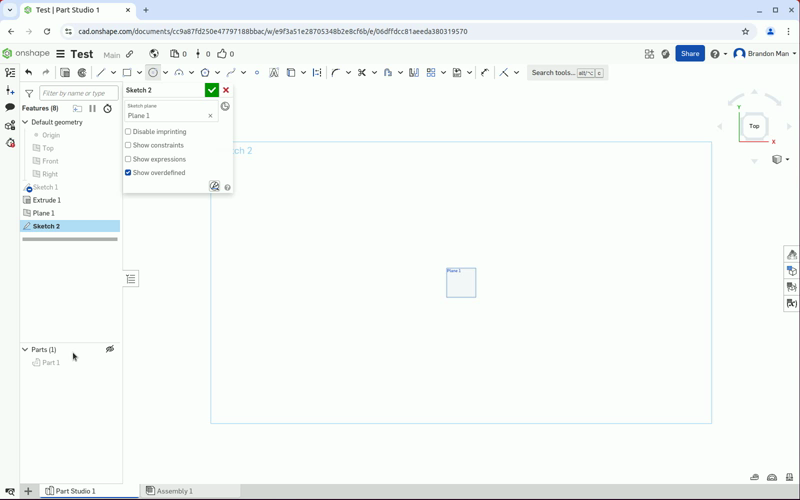
key_down(shift)
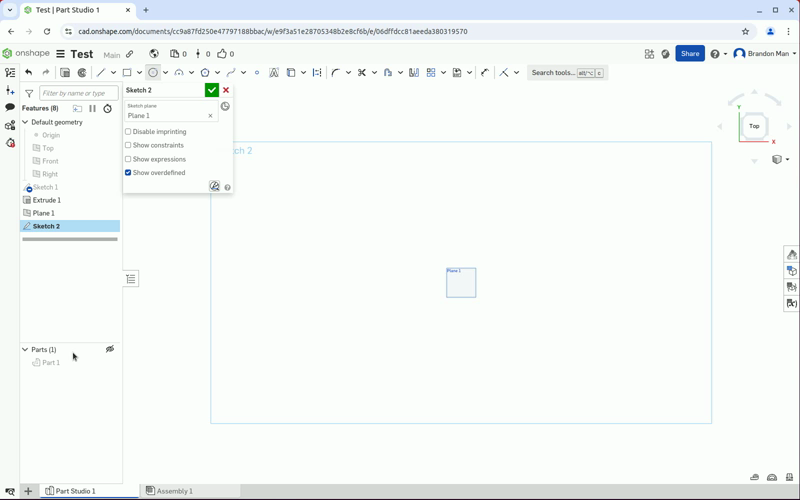
mouse_move(461, 278)
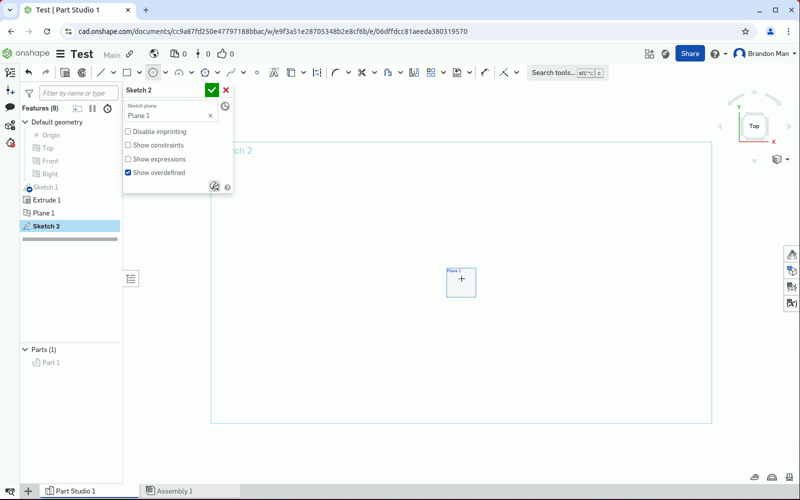
click(461, 278)
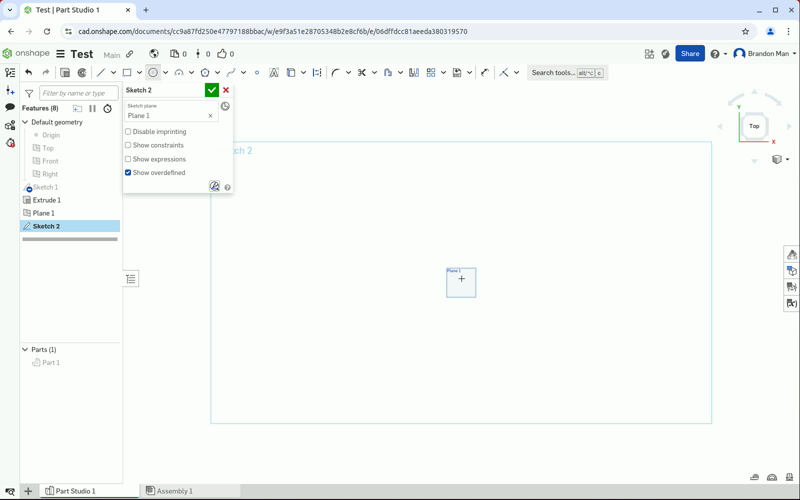
key_up(shift)
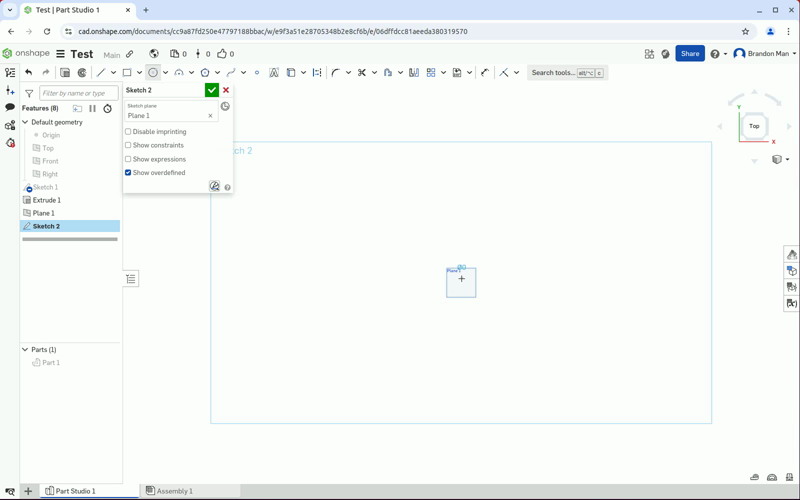
mouse_move(534, 278)
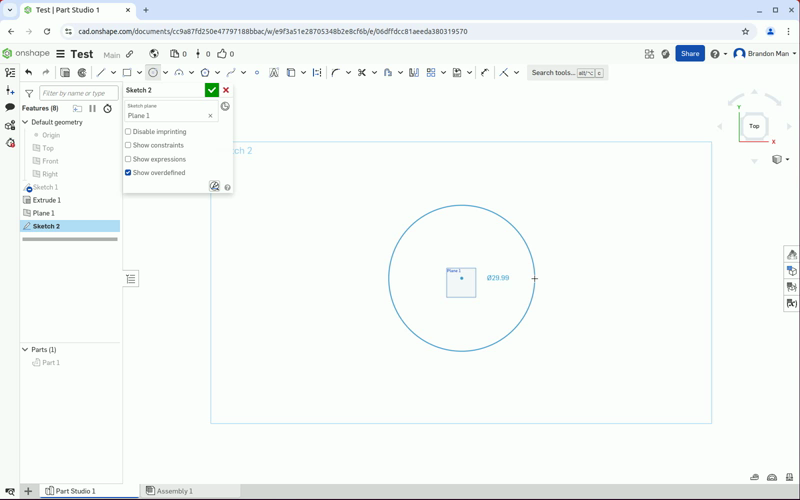
click(534, 278)
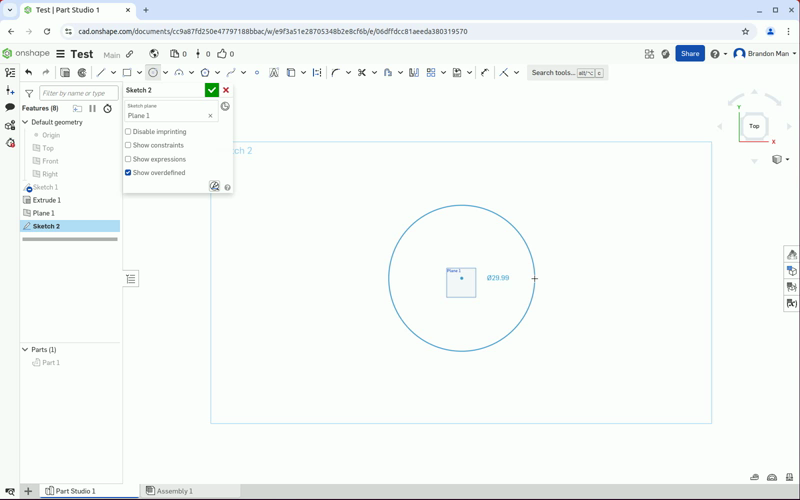
key(esc)
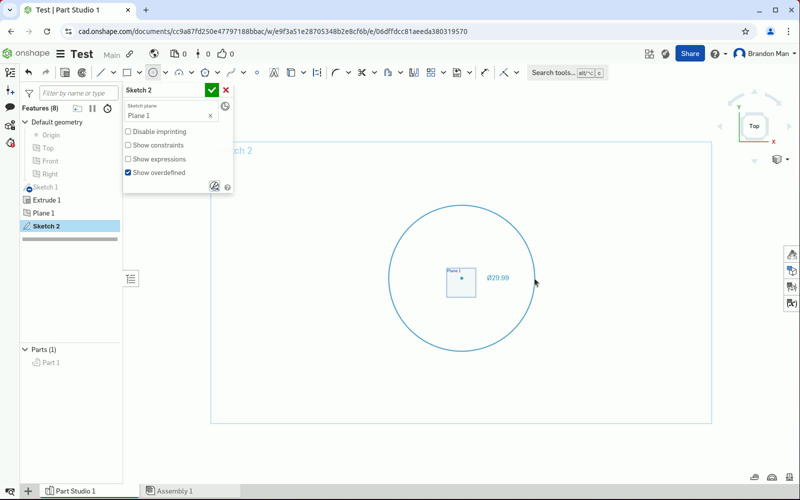
mouse_move(446, 320)
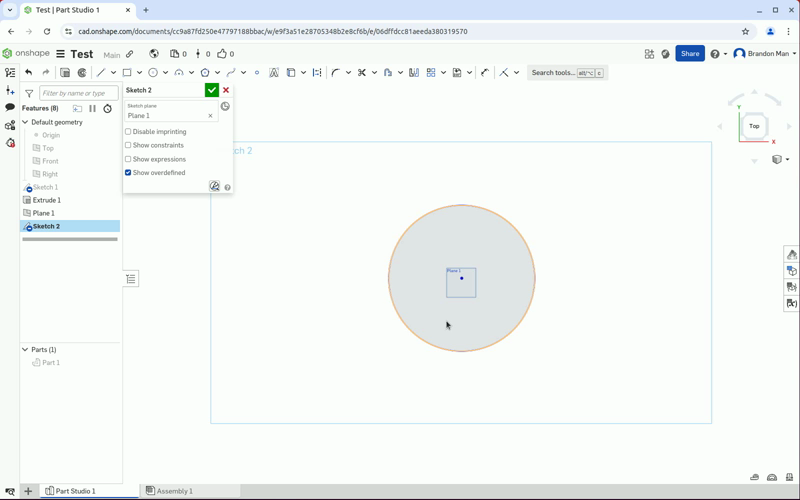
click(446, 320)
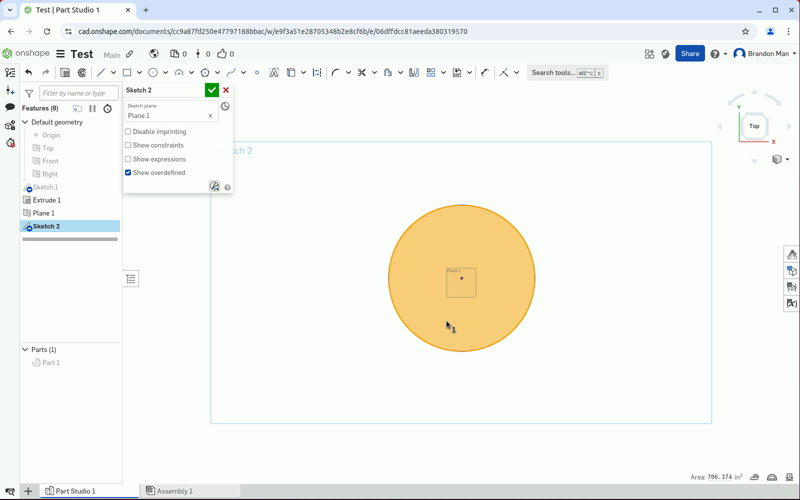
mouse_move(73, 352)
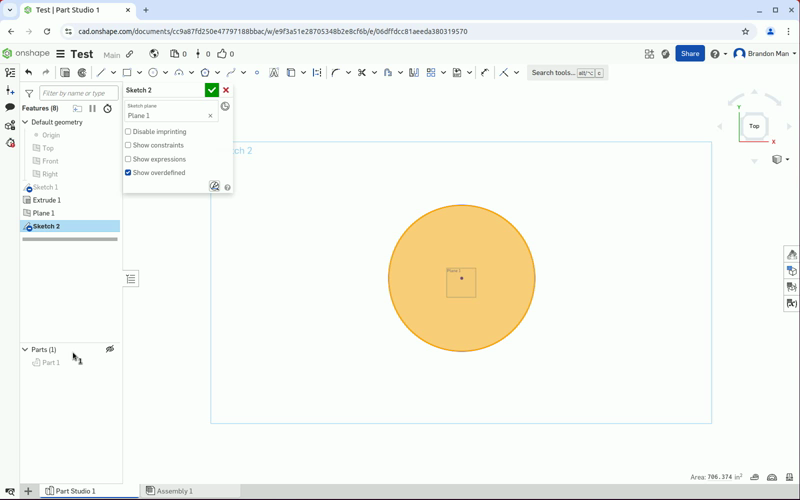
key(shift+y)
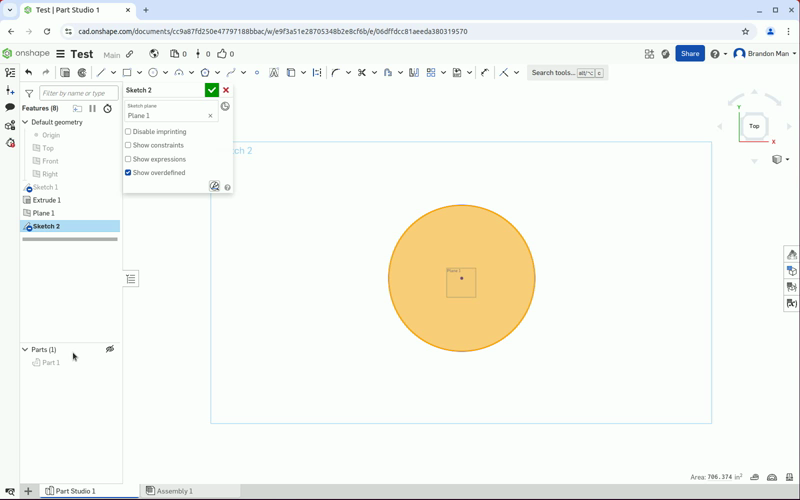
key(shift+e)
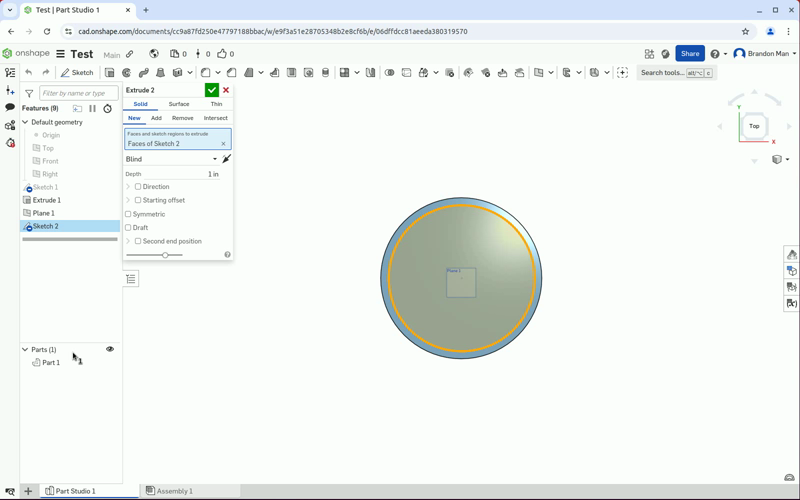
mouse_move(143, 106)
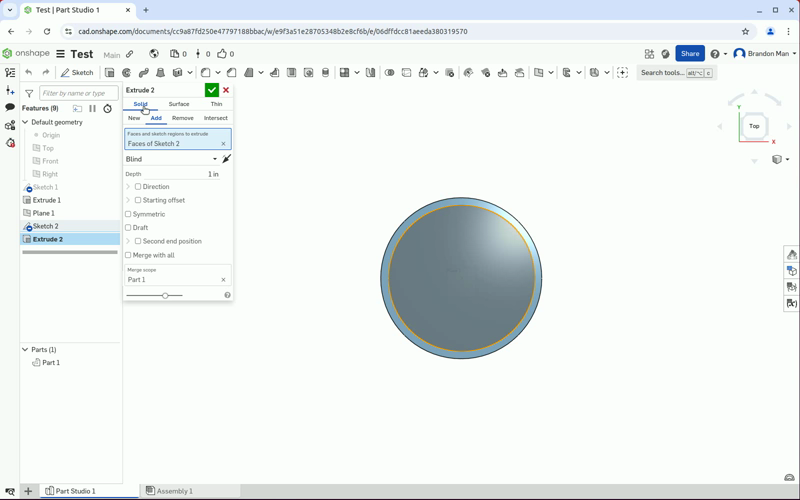
click(143, 106)
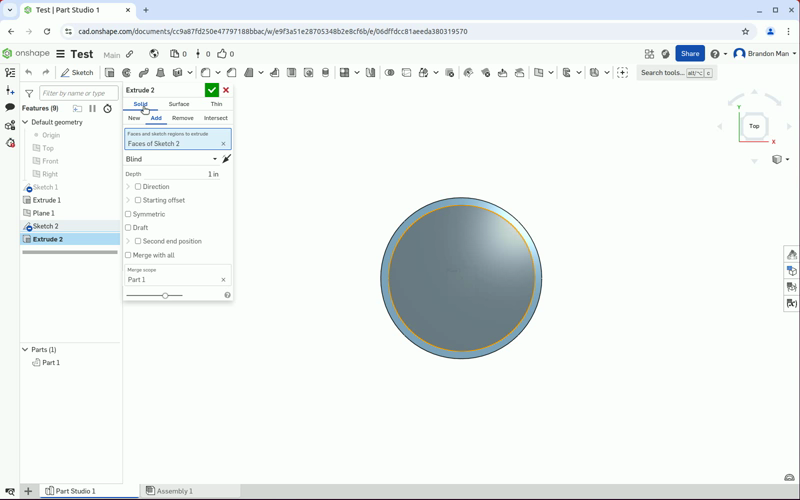
mouse_move(186, 120)
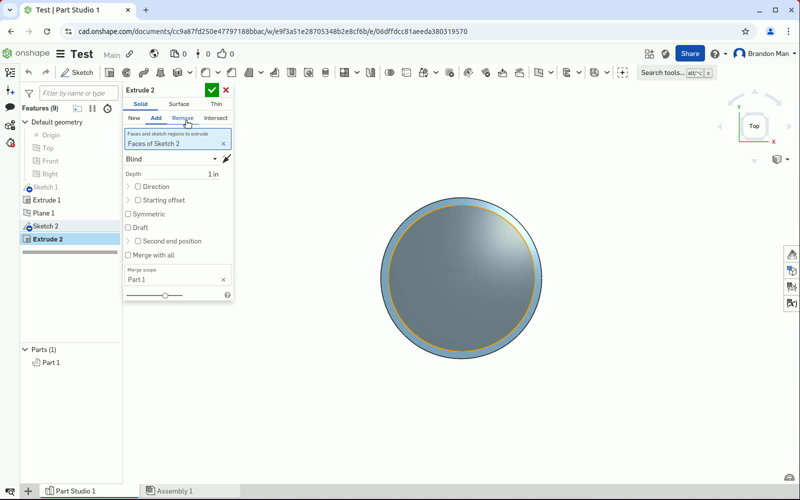
click(186, 120)
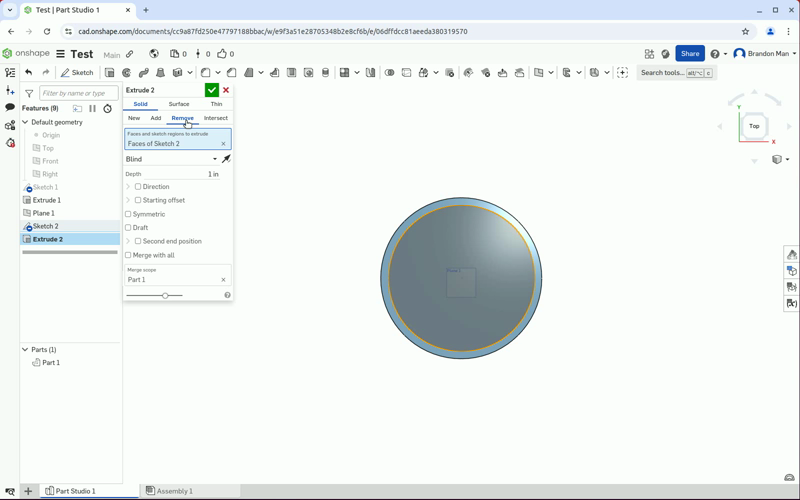
key(tab, 4)
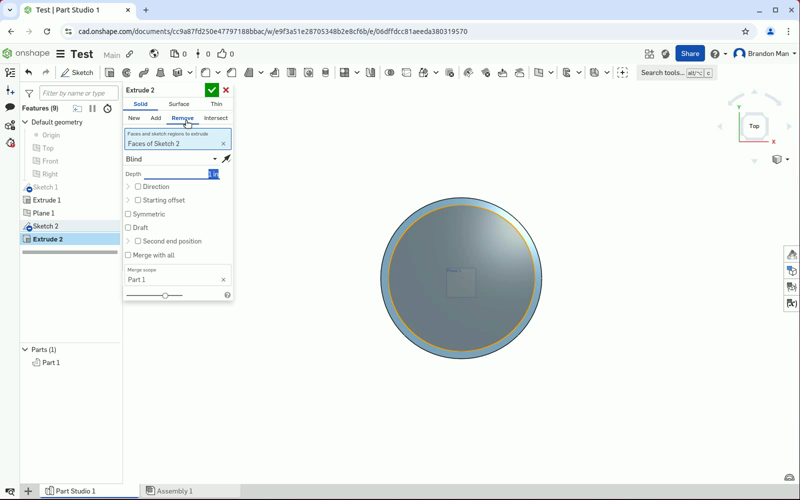
text(11.554)
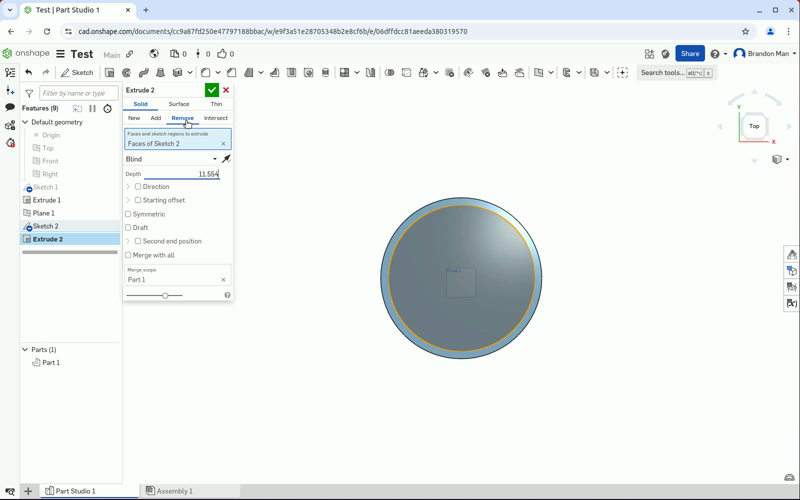
key(tab, 6)
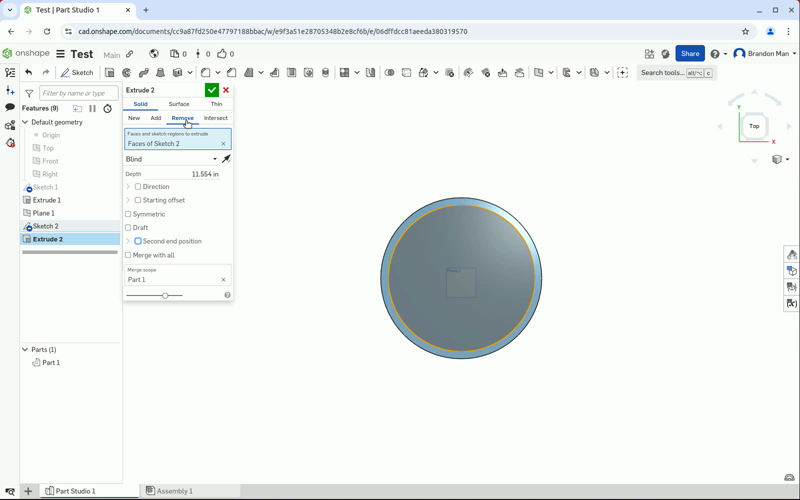
key(space)
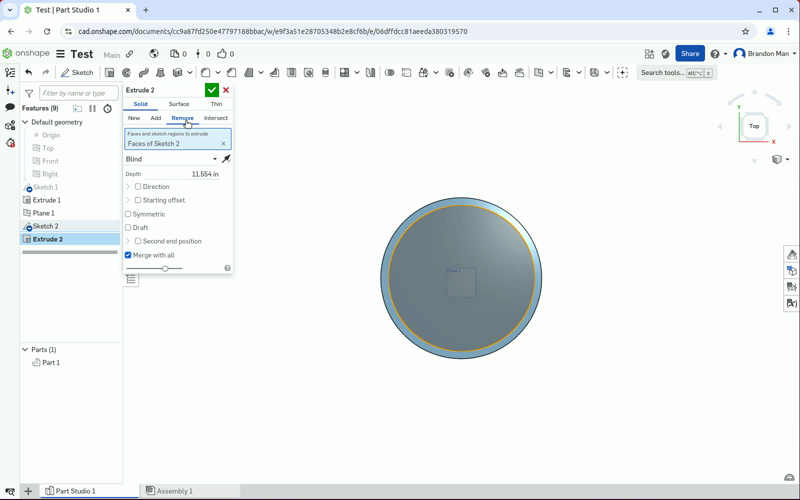
key(enter)
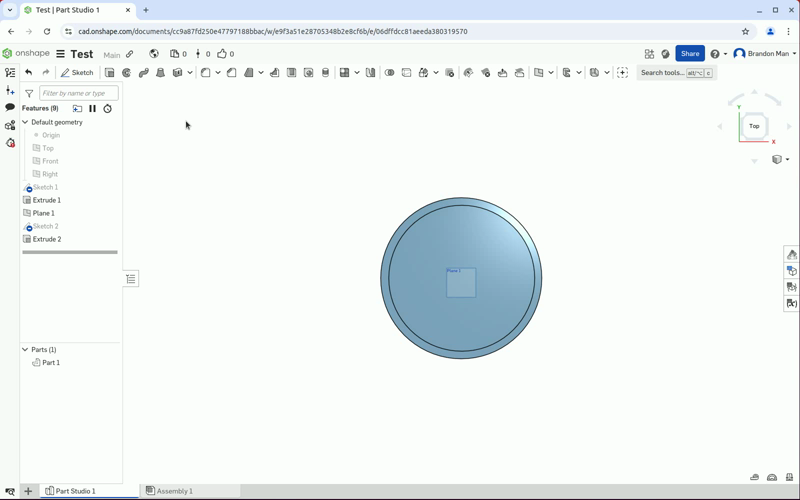
key(shift+h)
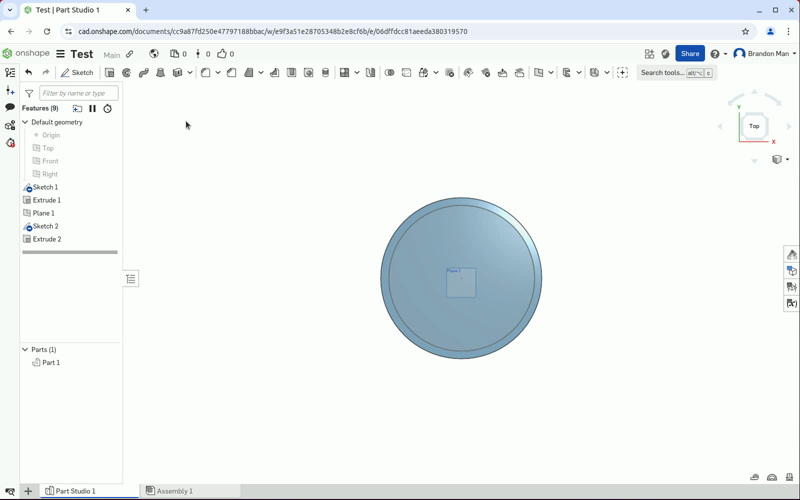
key(shift+h)
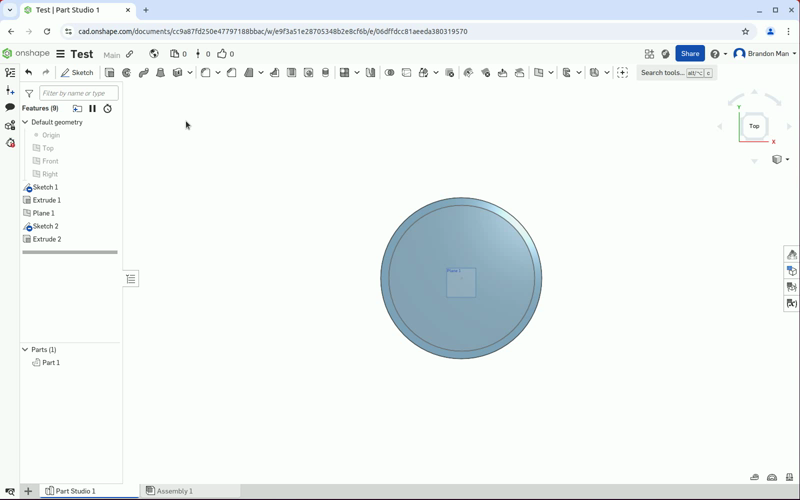
key(shift+7)
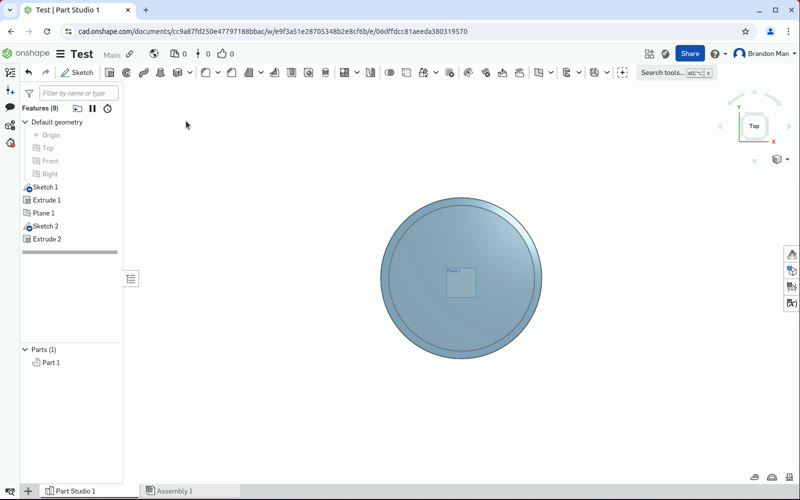
key(up, 3)
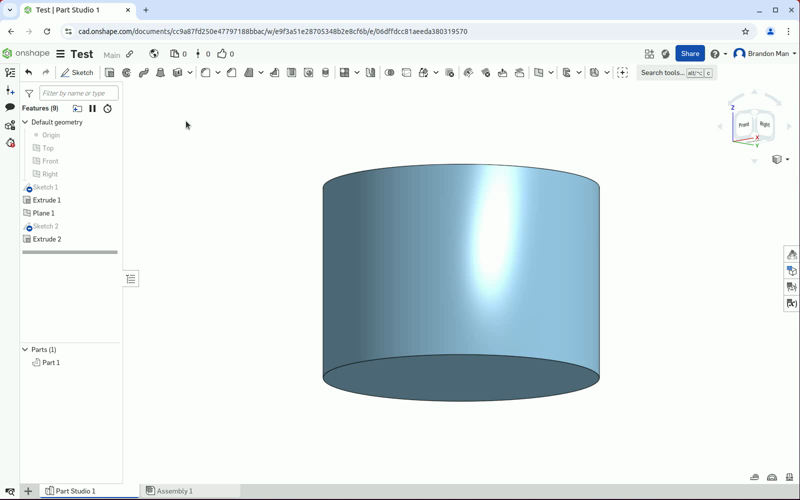
key(left, 3)
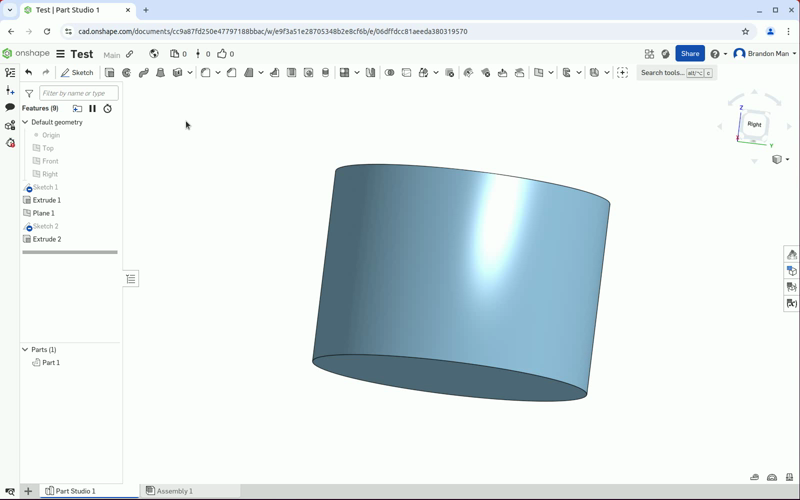
key(right, 3)
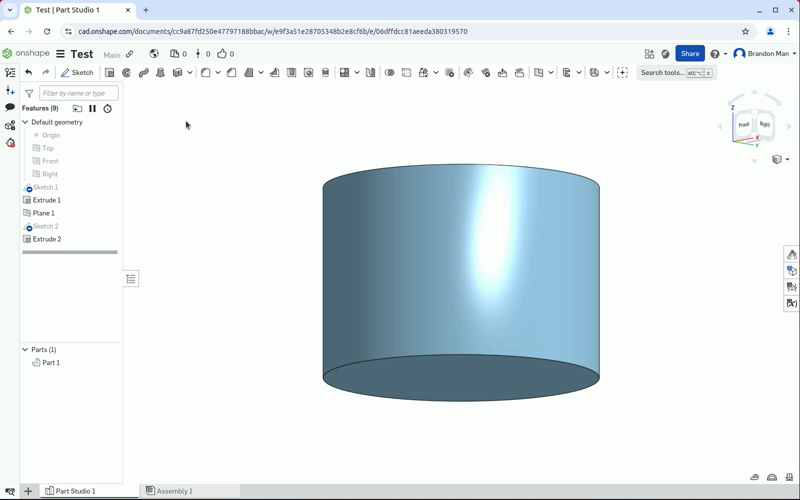
key(down, 3)
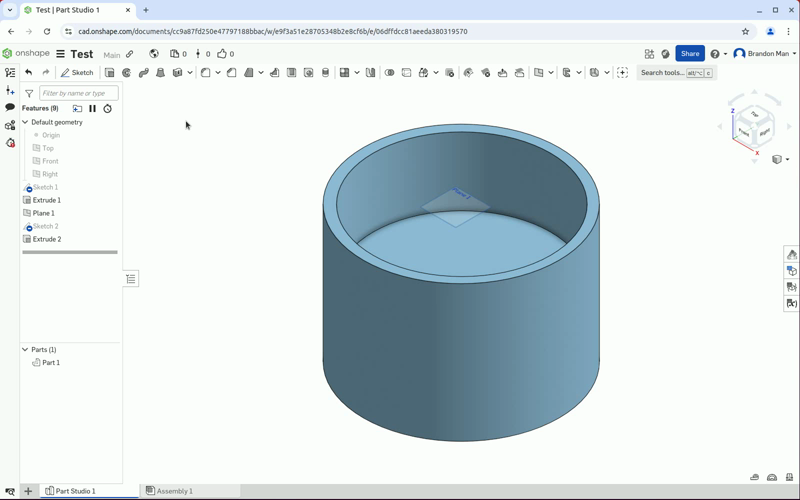
mouse_move(73, 189)
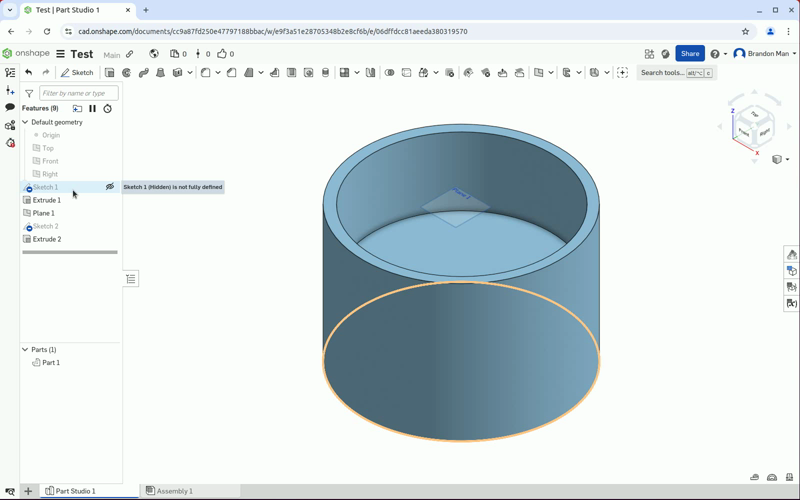
click(73, 189)